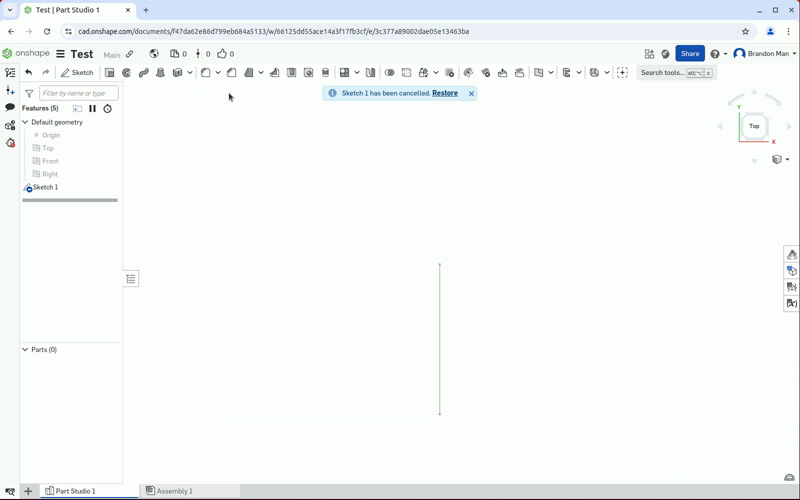
key(shift+h)
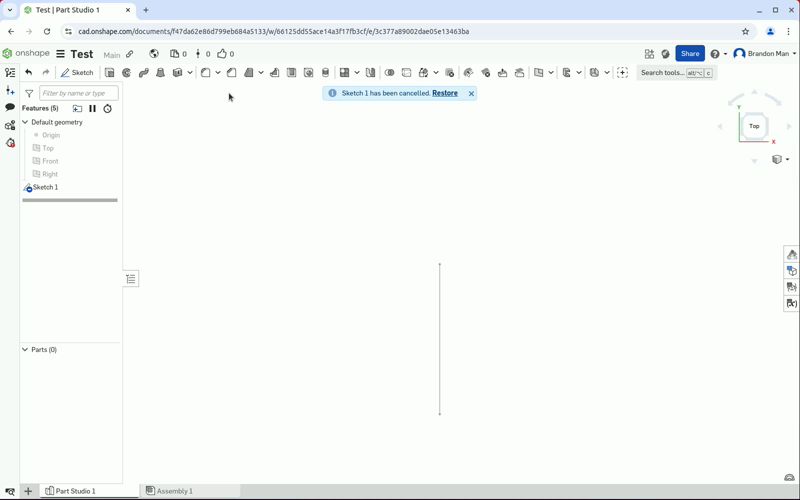
key(shift+s)
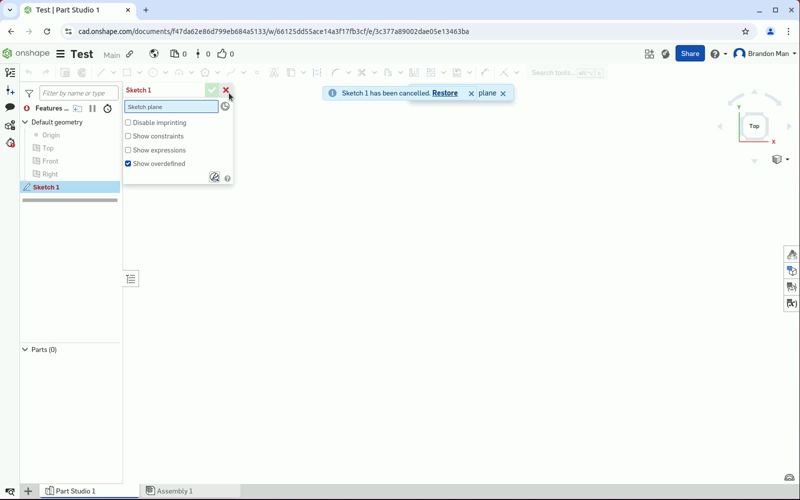
mouse_move(73, 150)
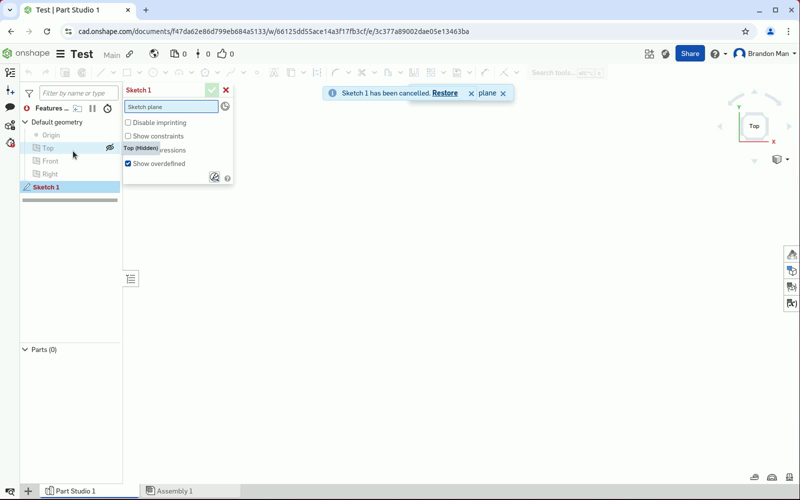
click(73, 150)
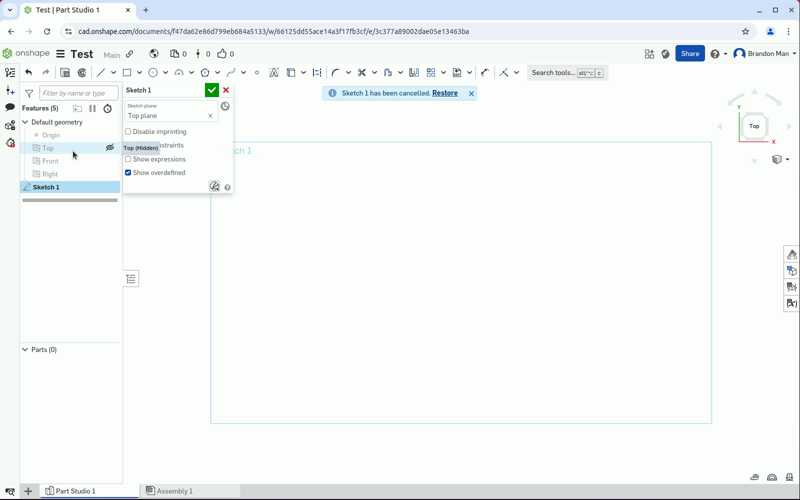
mouse_move(73, 352)
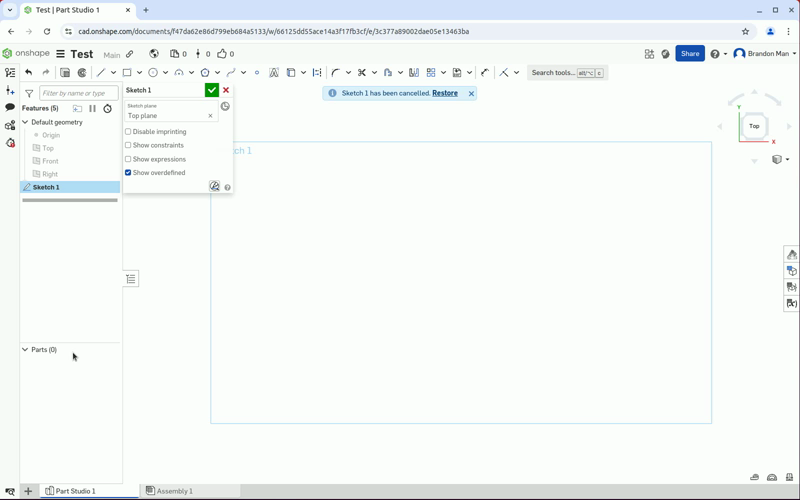
key(y)
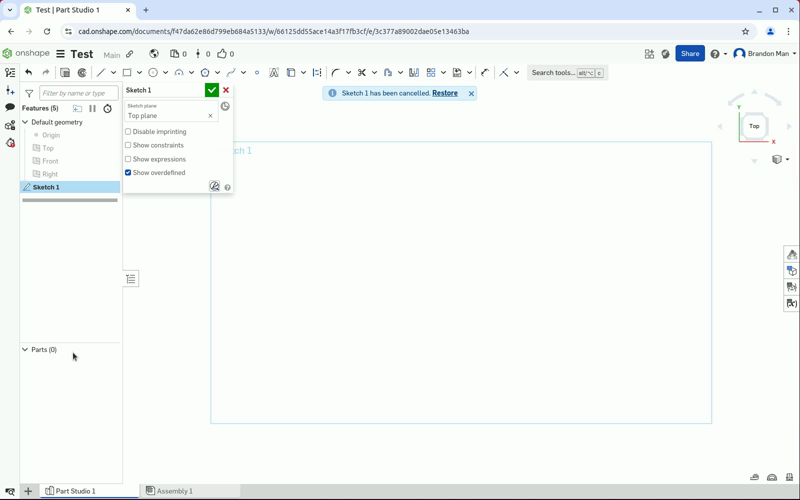
key(c)
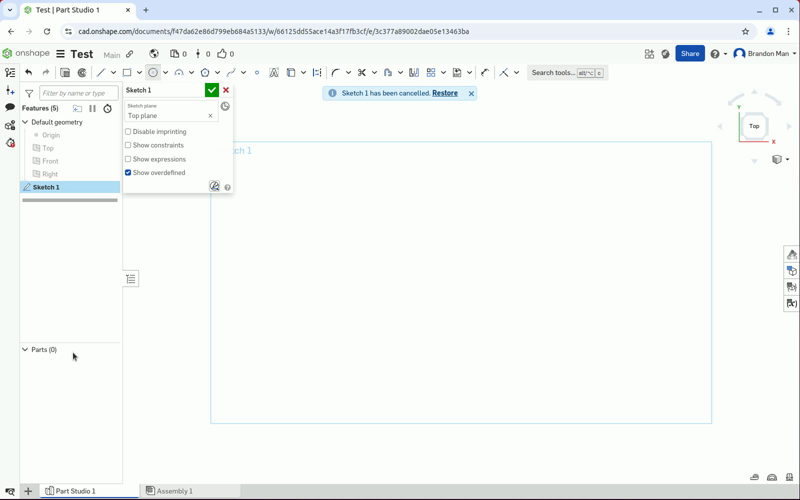
key_down(shift)
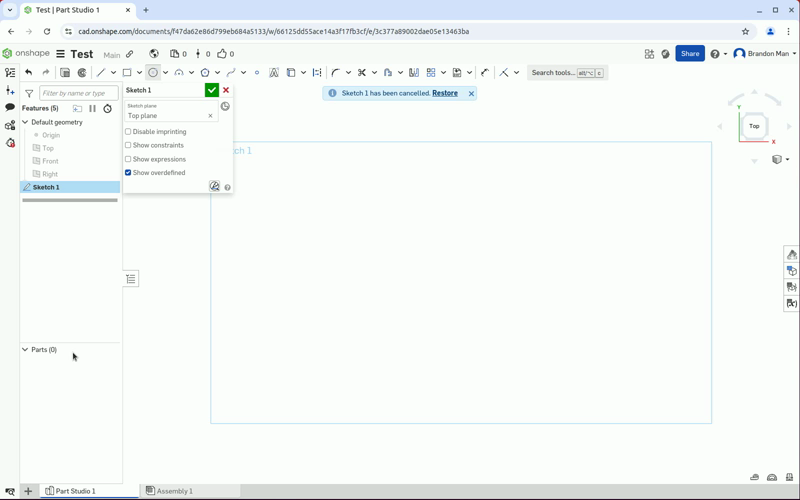
mouse_move(461, 282)
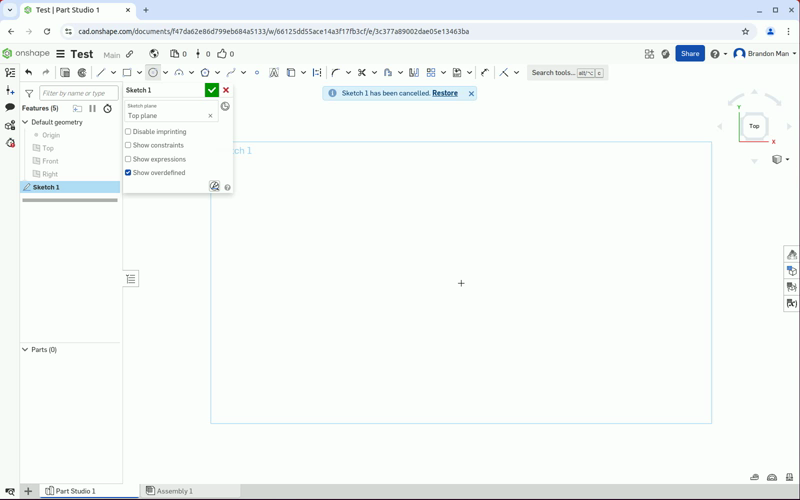
click(461, 282)
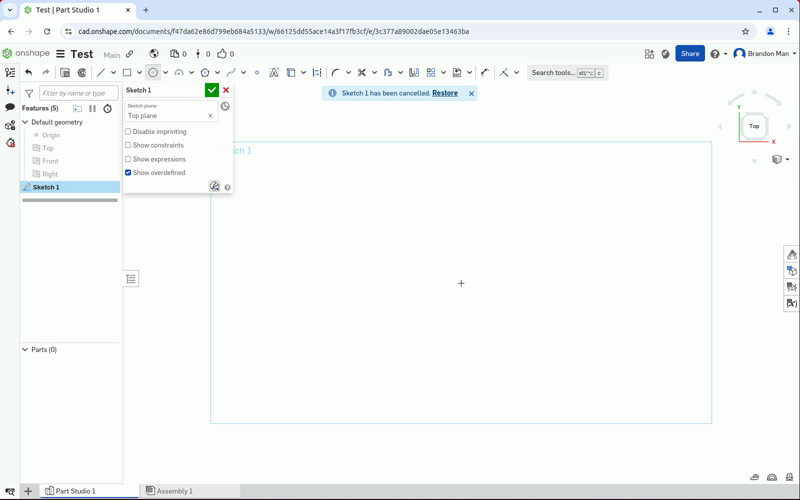
key_up(shift)
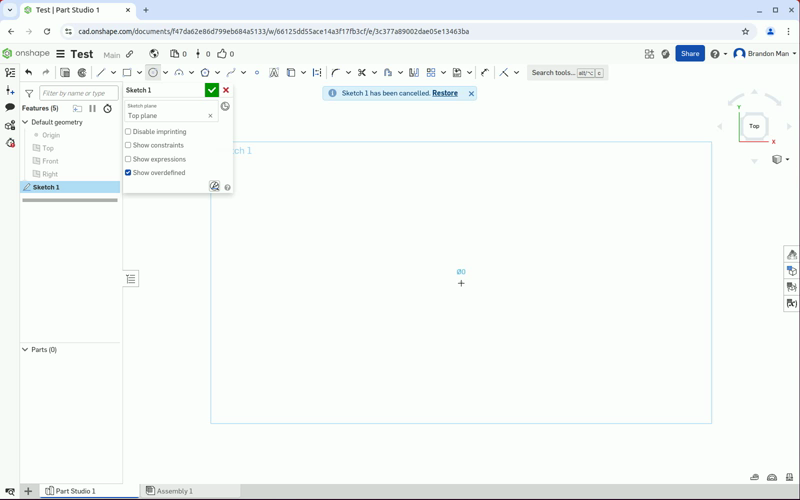
mouse_move(574, 282)
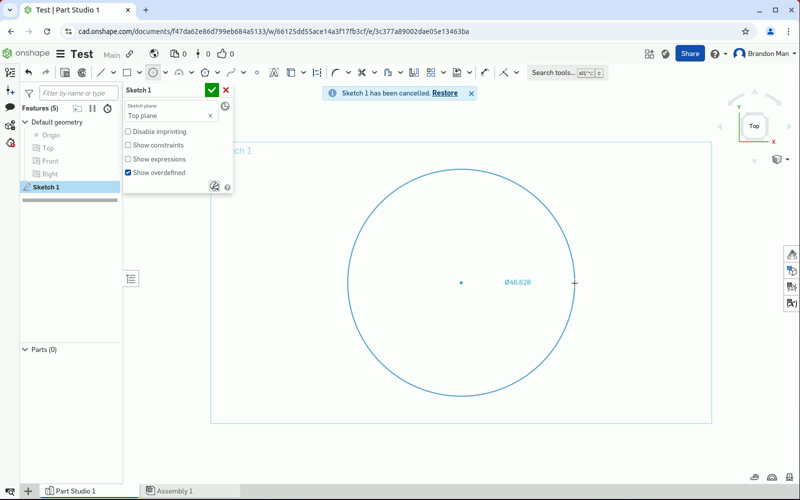
click(574, 282)
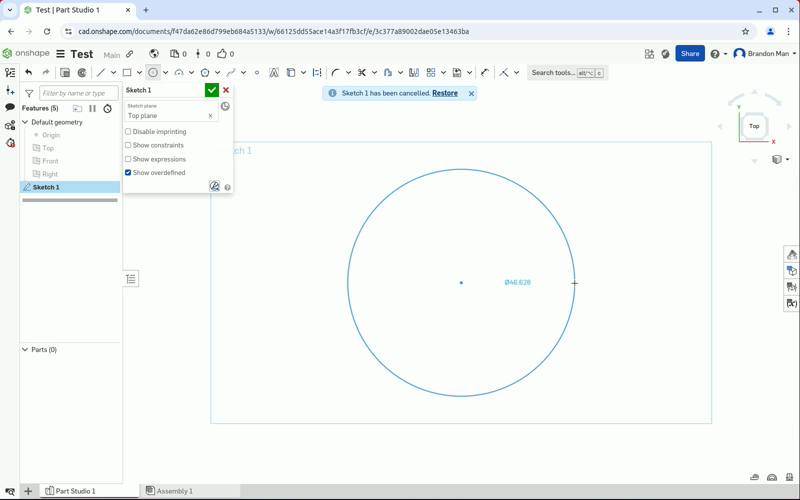
key(esc)
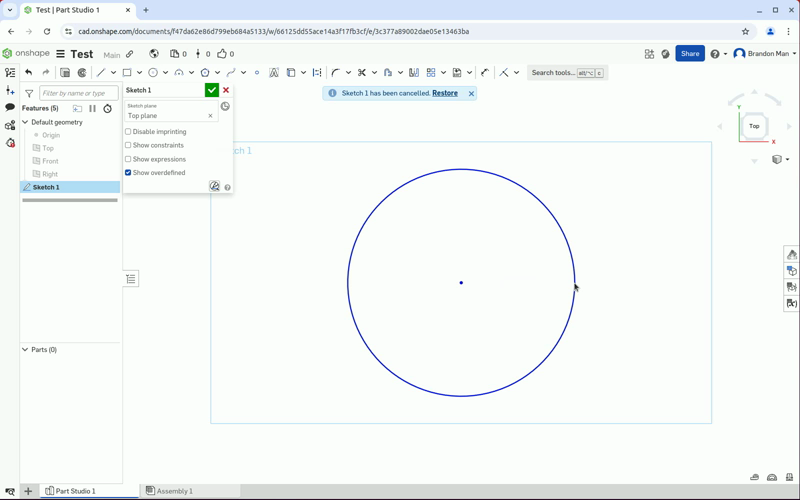
mouse_move(427, 259)
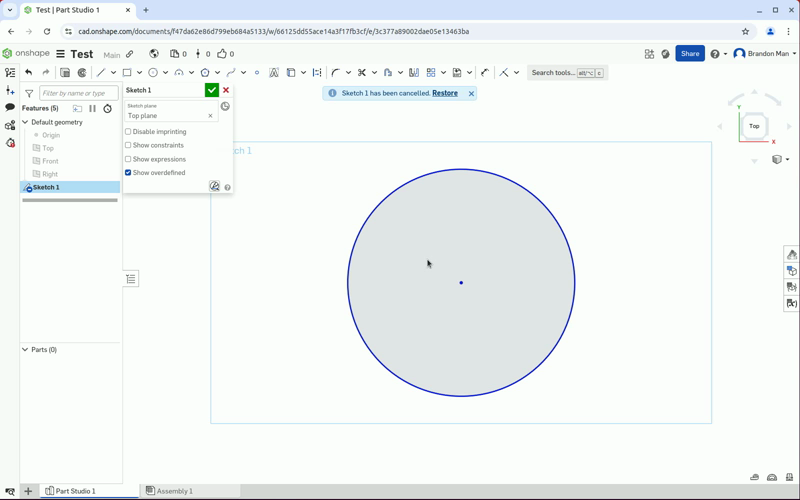
click(427, 259)
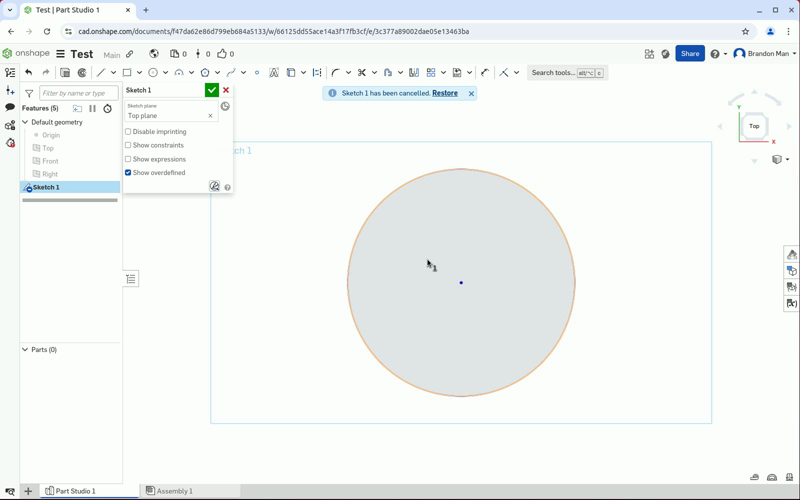
mouse_move(73, 352)
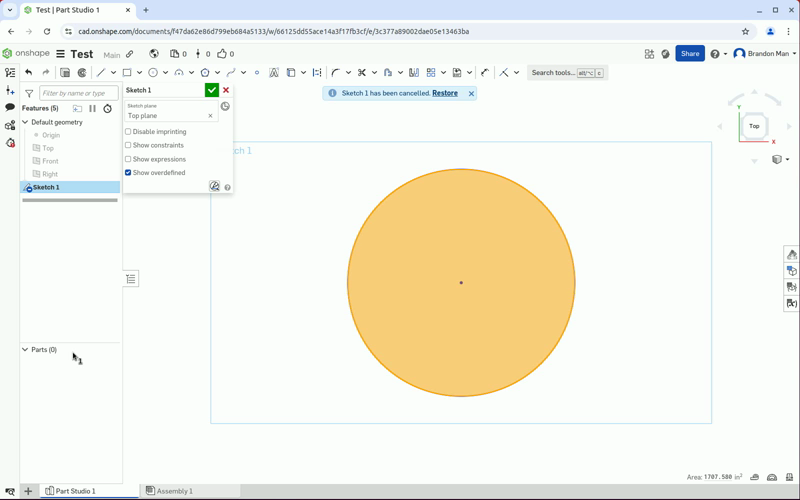
key(shift+y)
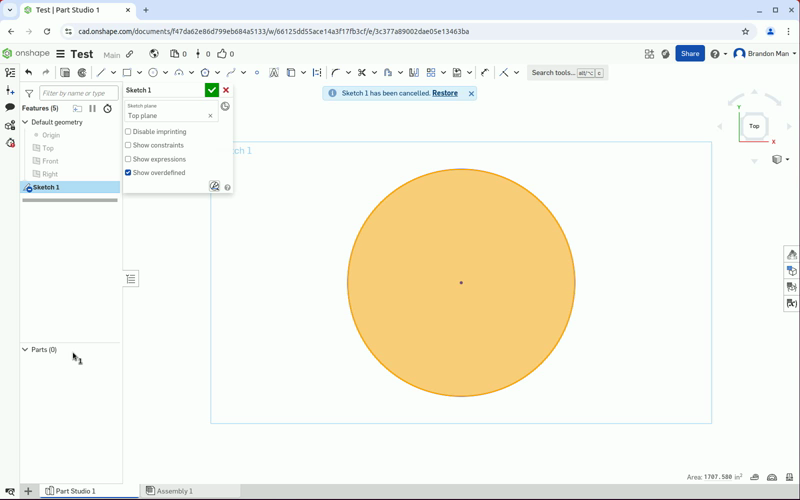
key(shift+e)
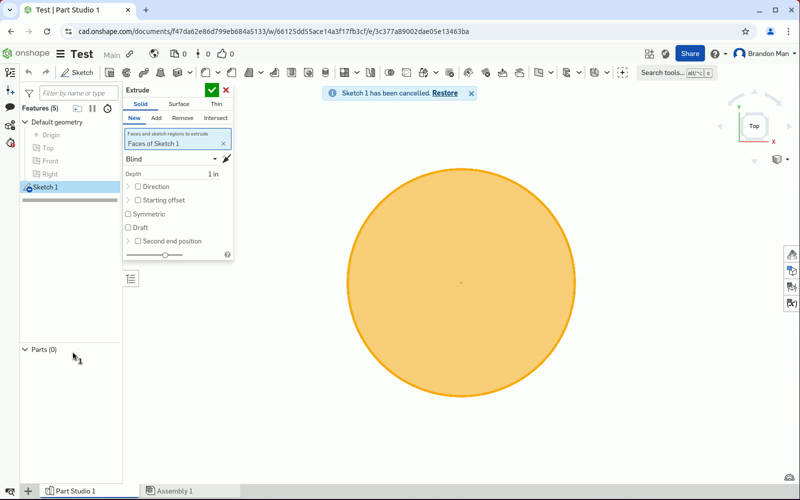
mouse_move(143, 106)
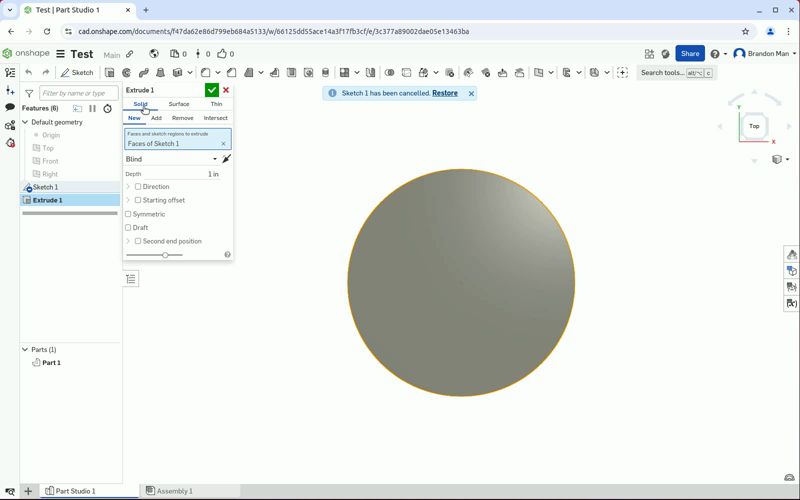
click(143, 106)
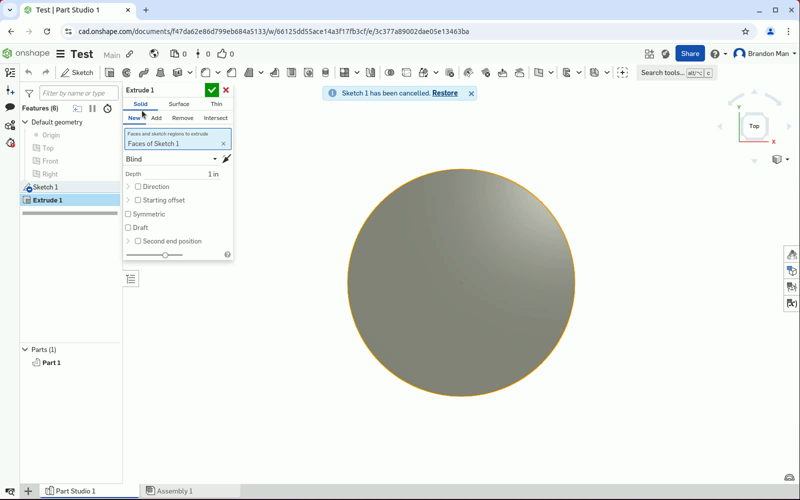
mouse_move(137, 120)
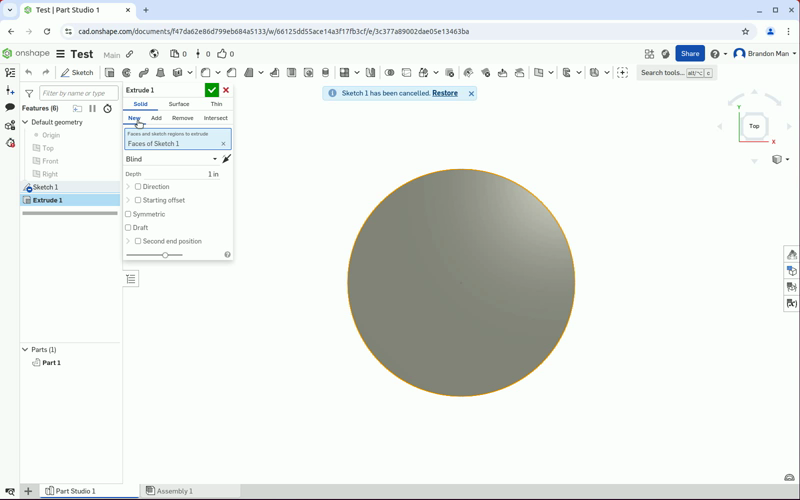
click(137, 120)
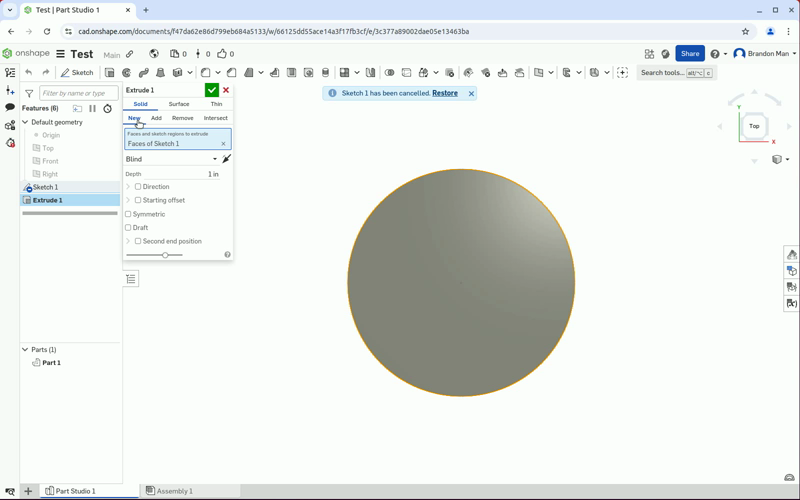
key(tab, 4)
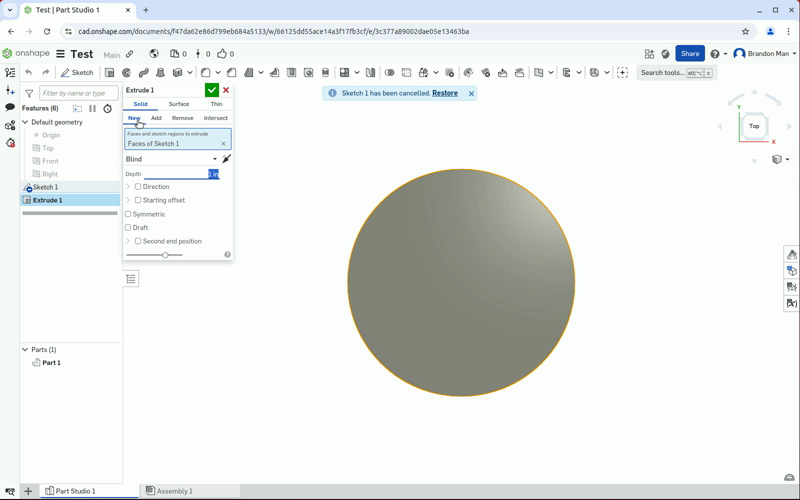
text(23.108)
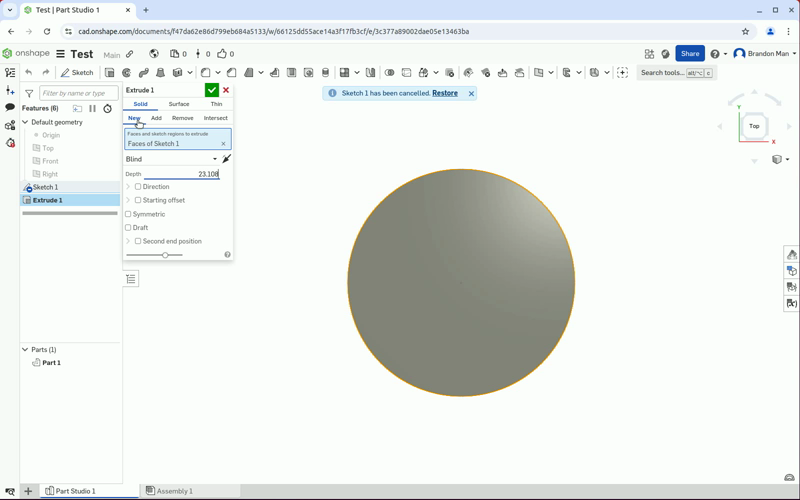
key(enter)
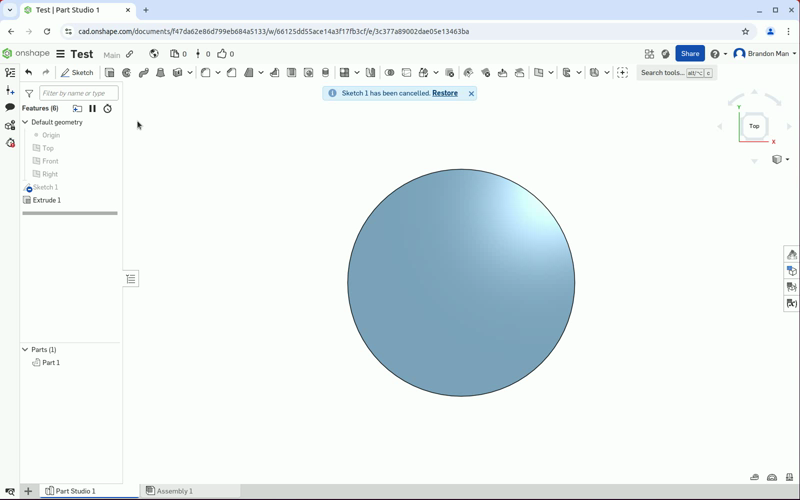
key(shift+h)
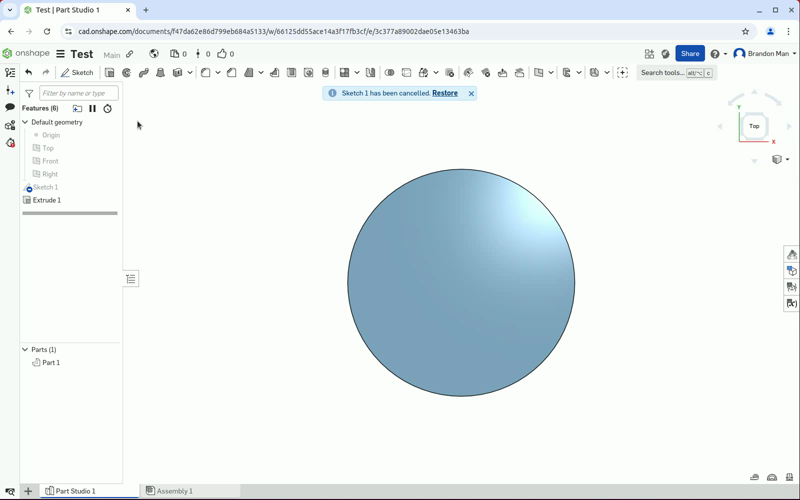
key(shift+h)
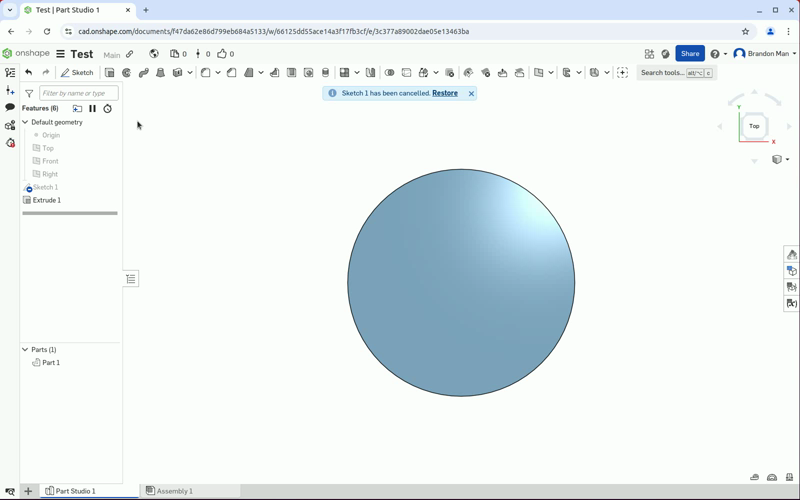
mouse_move(73, 189)
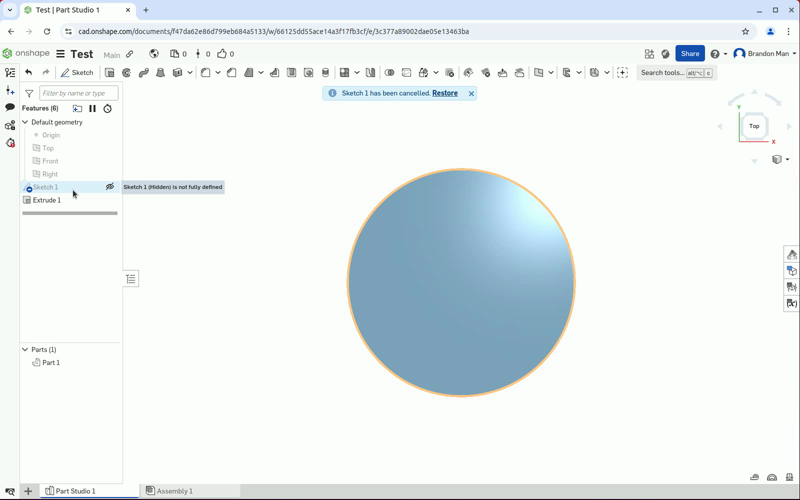
click(73, 189)
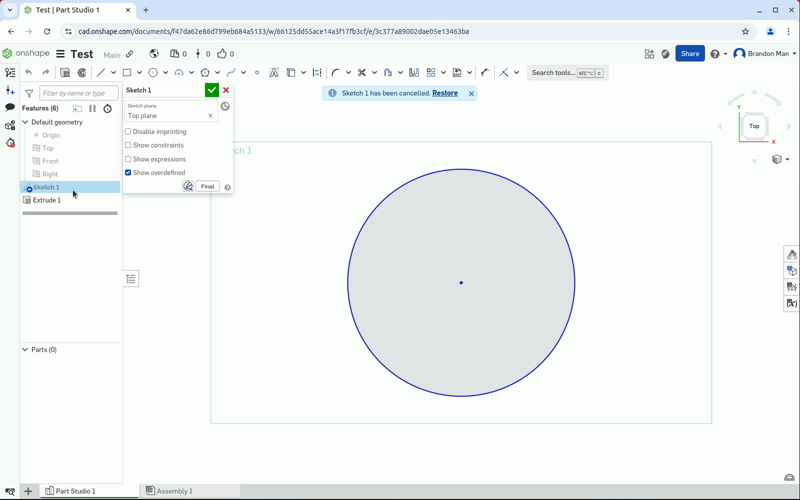
mouse_move(229, 92)
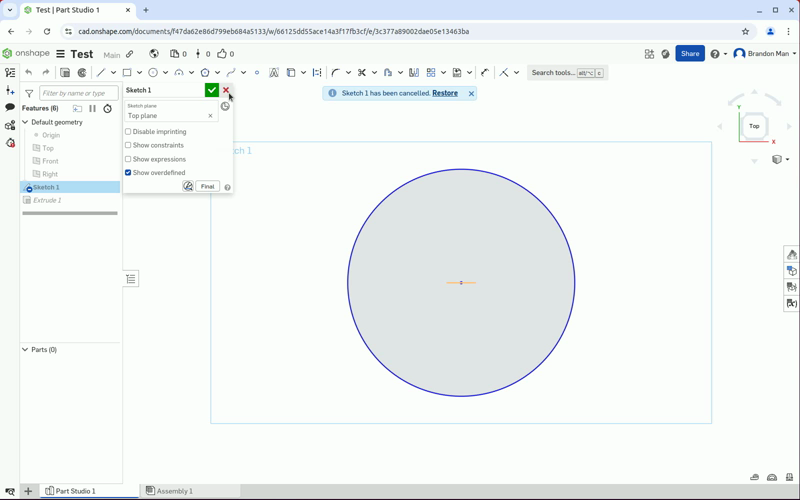
click(229, 92)
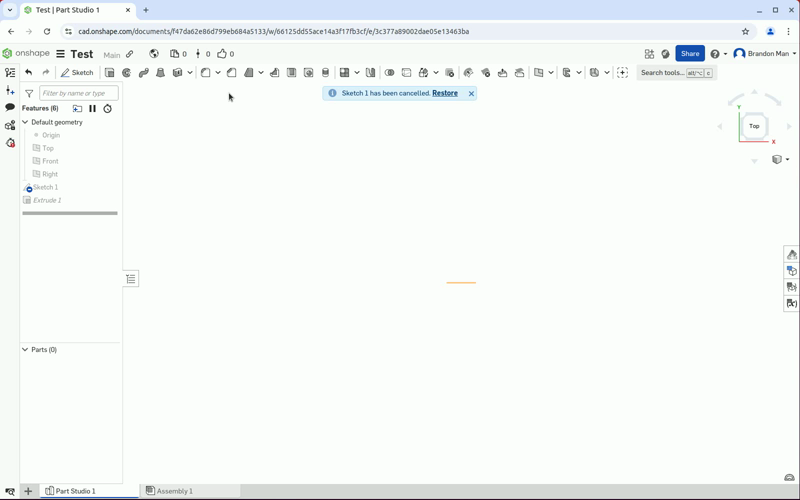
mouse_move(541, 75)
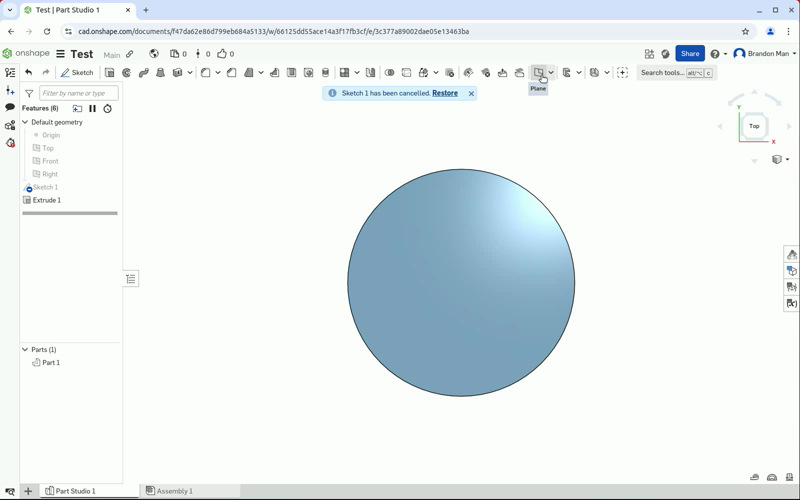
click(541, 75)
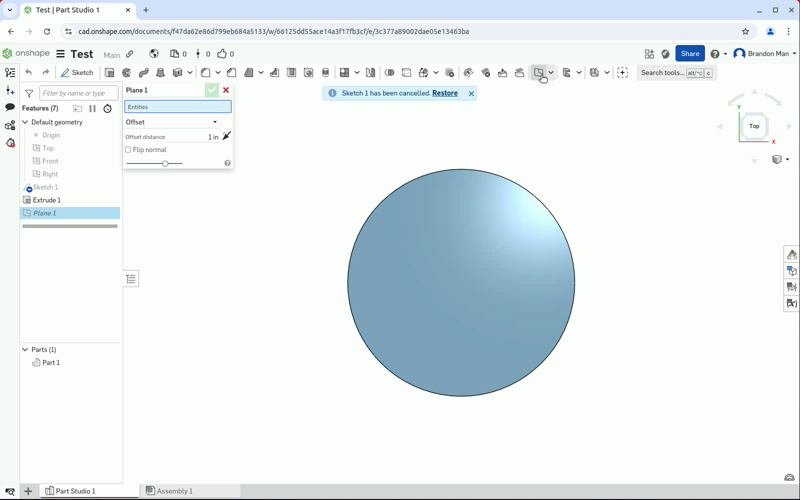
mouse_move(73, 150)
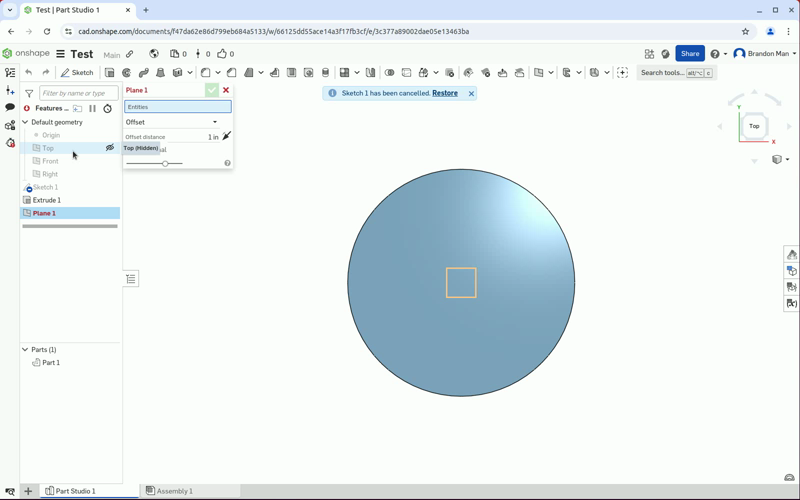
click(73, 150)
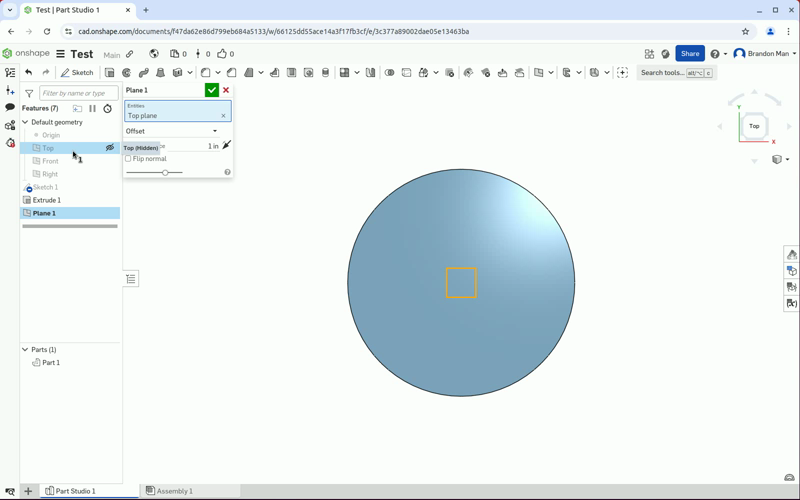
key(tab, 2)
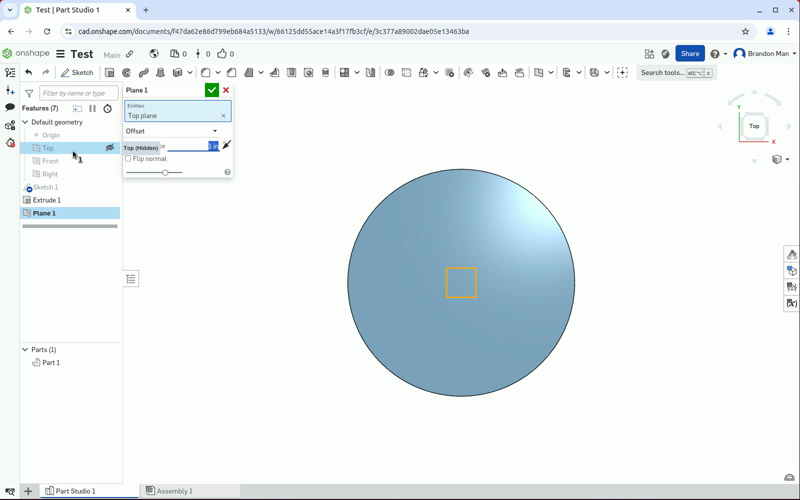
text(23.108)
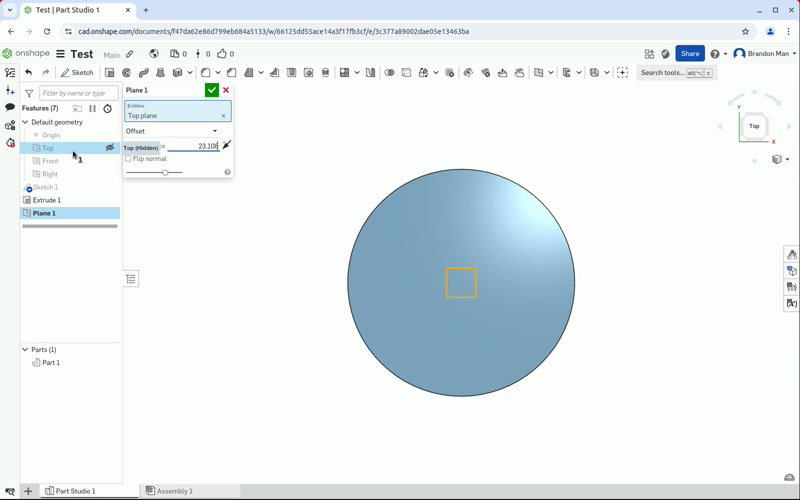
key(enter, 2)
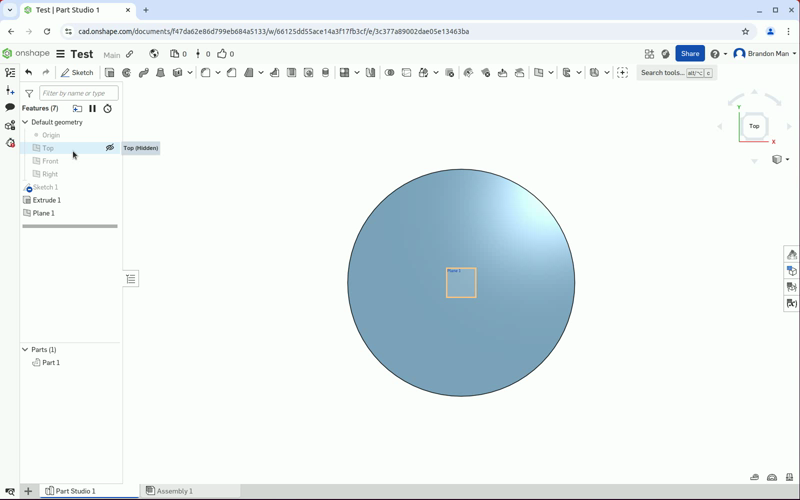
key(shift+s)
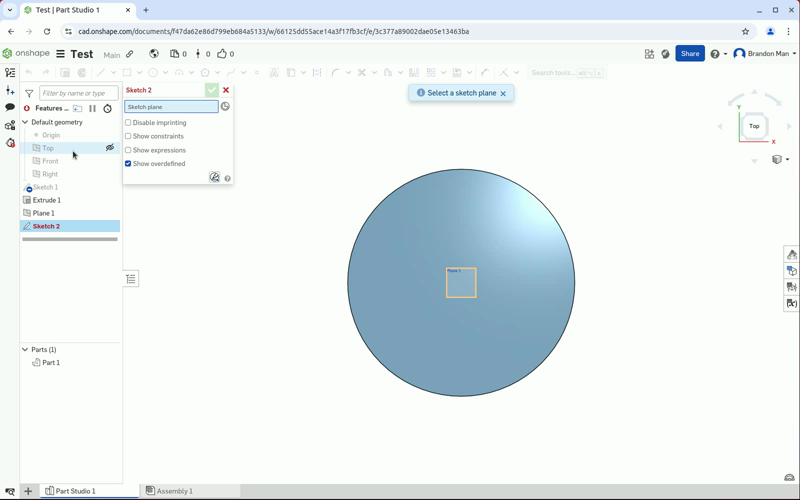
mouse_move(73, 215)
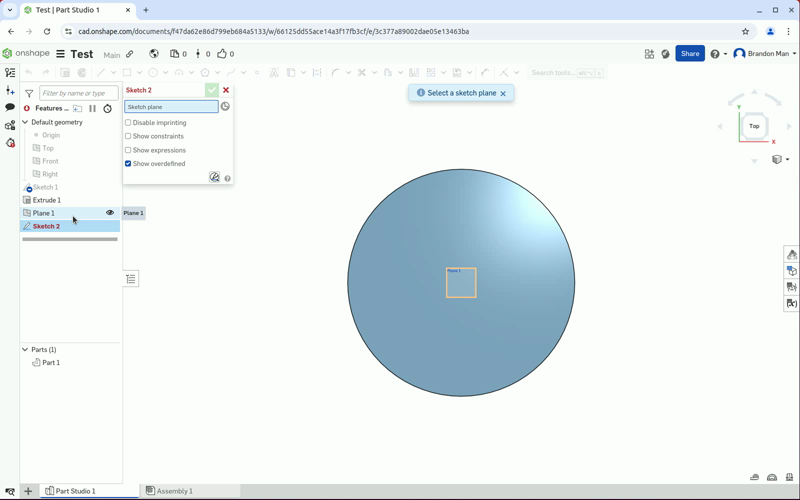
click(73, 215)
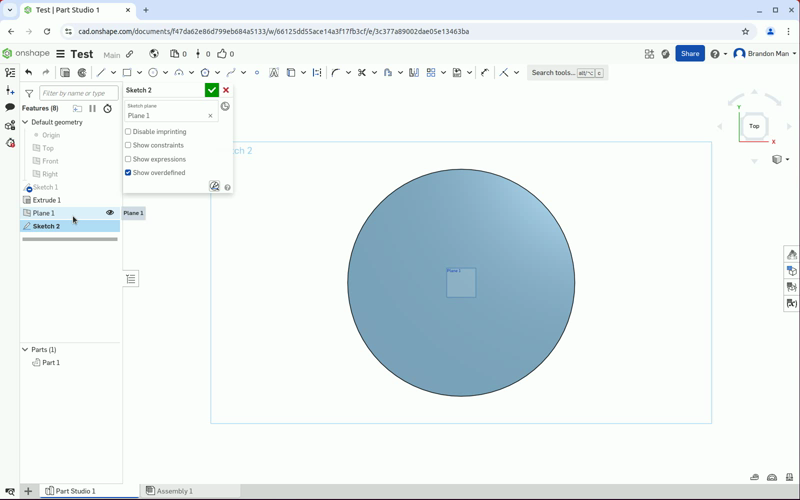
mouse_move(73, 352)
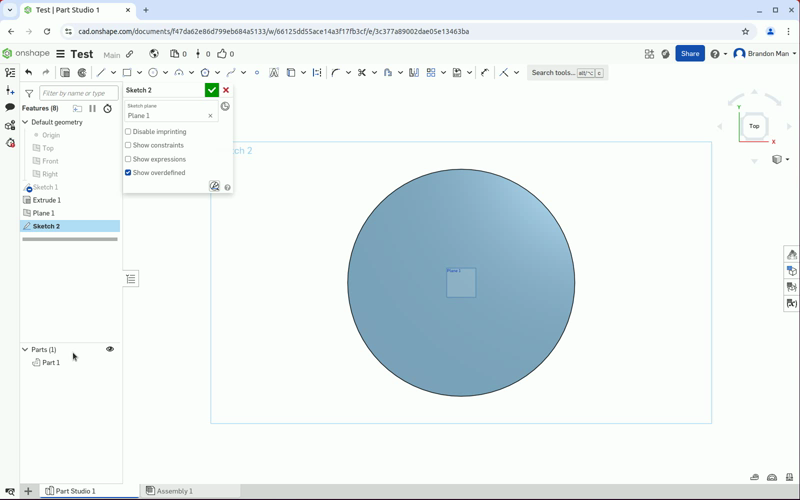
key(y)
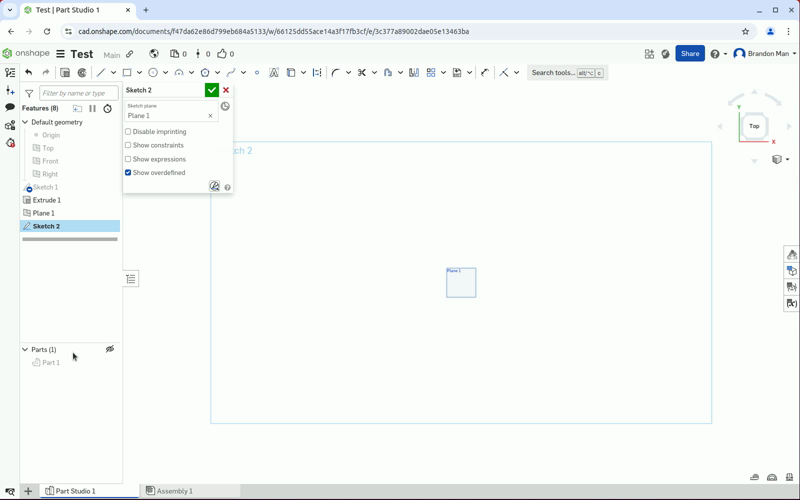
key(c)
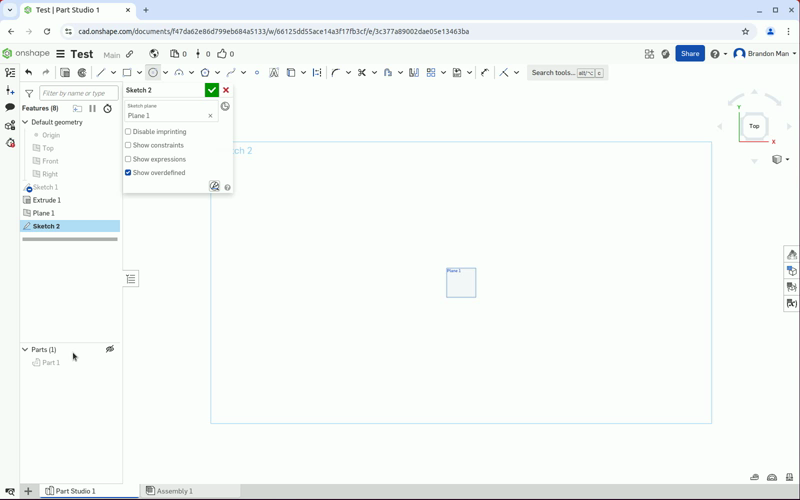
key_down(shift)
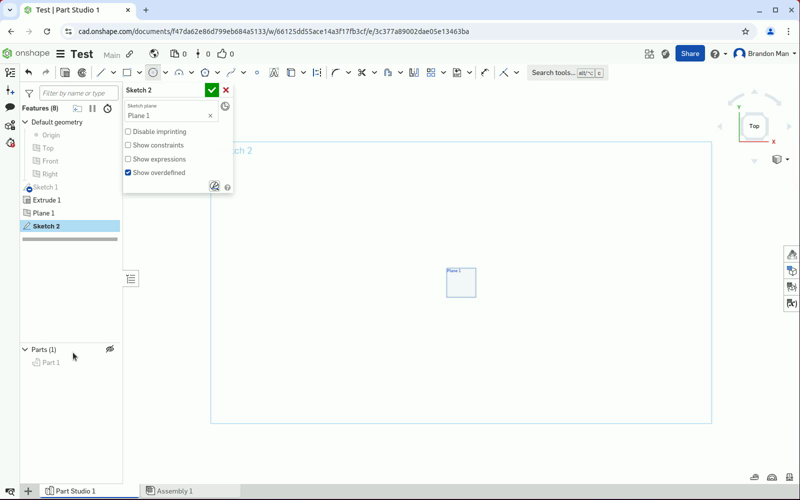
mouse_move(461, 246)
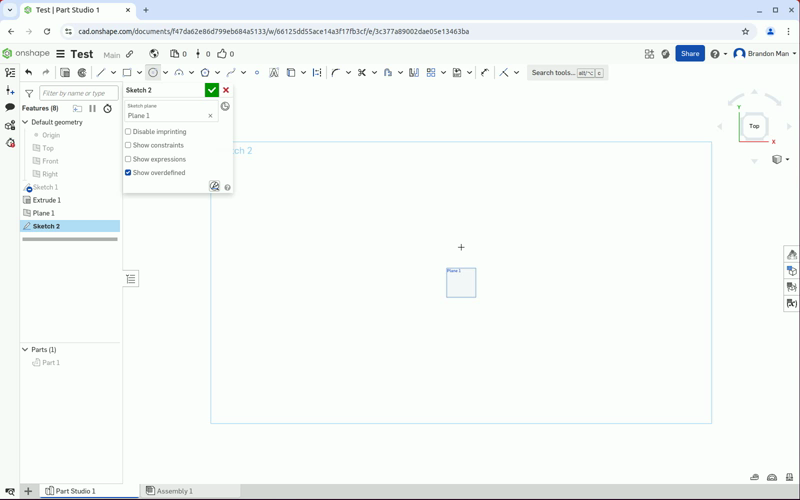
click(461, 246)
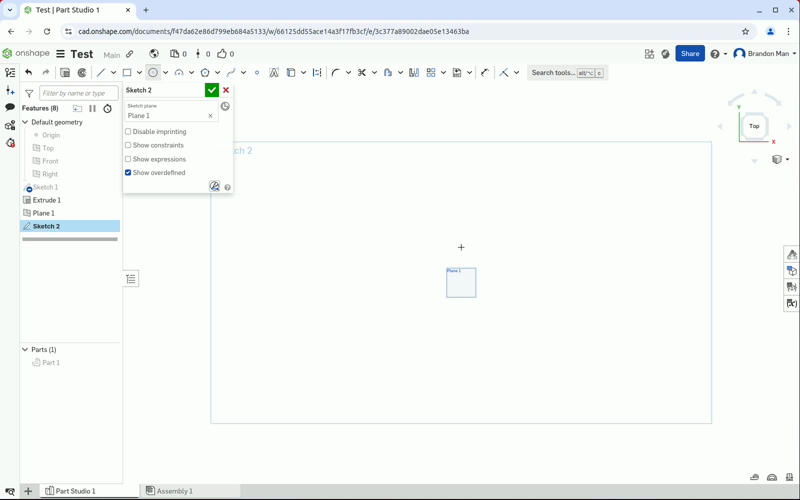
key_up(shift)
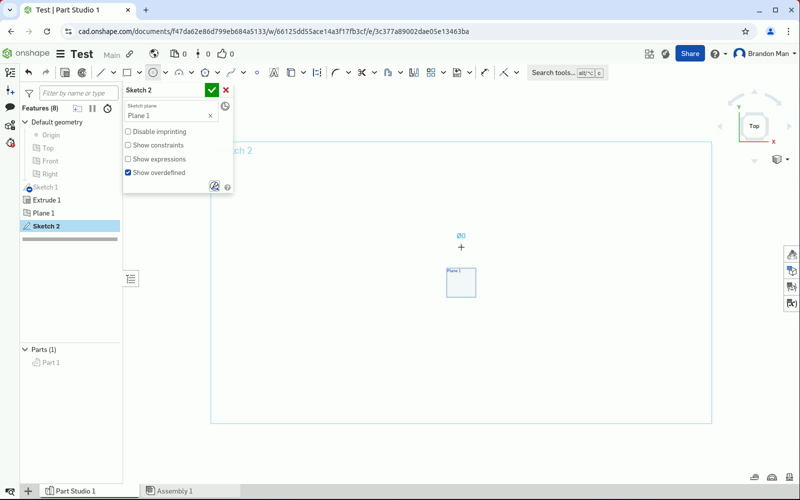
mouse_move(526, 246)
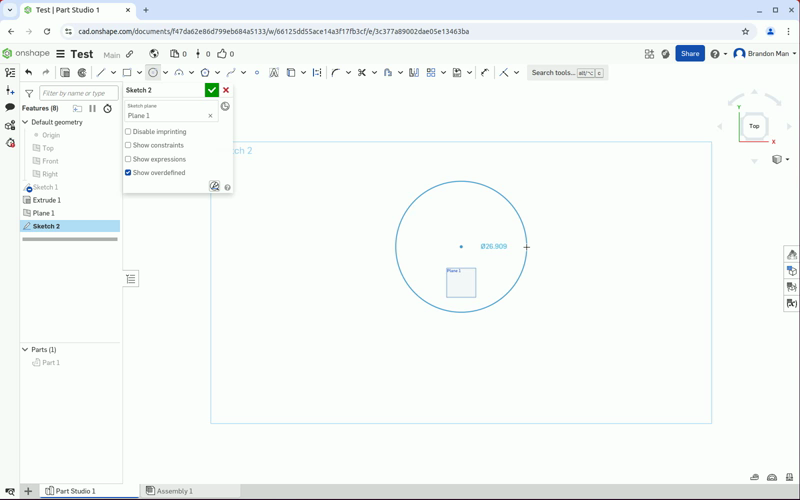
click(526, 246)
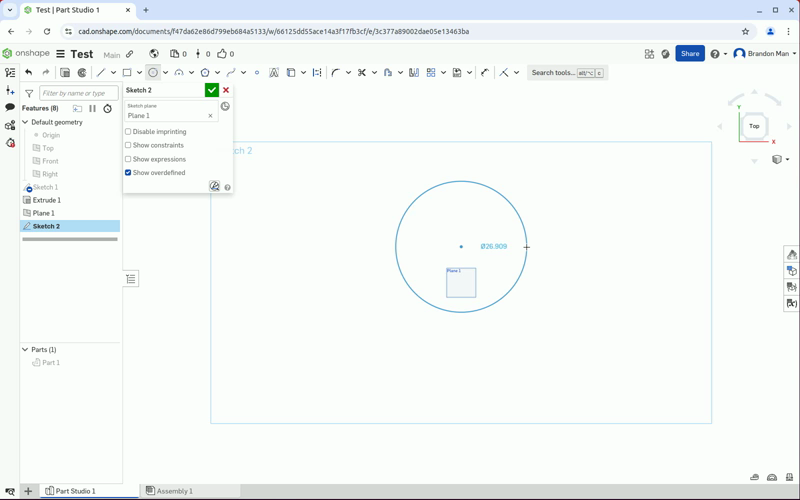
key(esc)
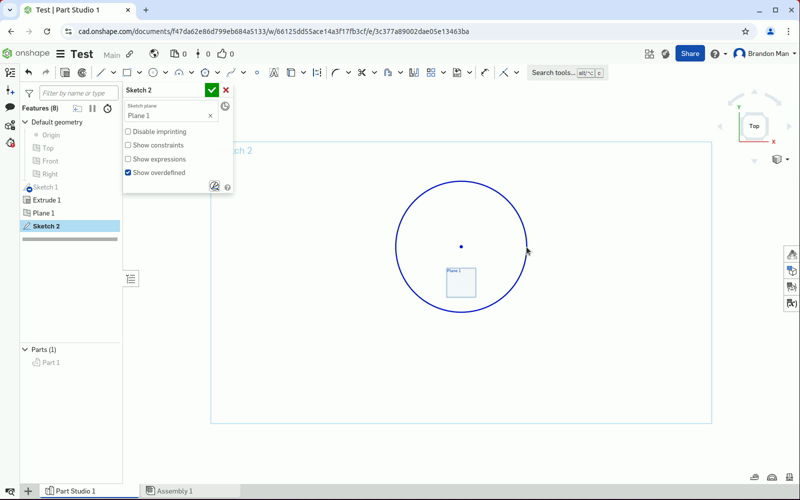
mouse_move(438, 266)
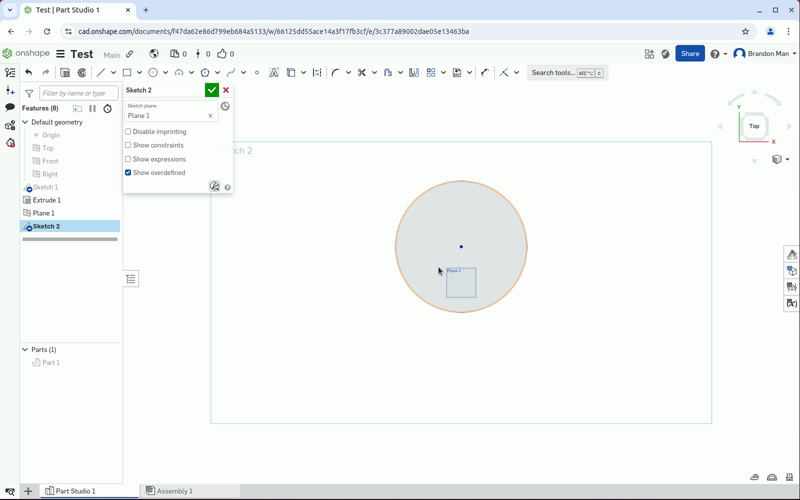
click(438, 266)
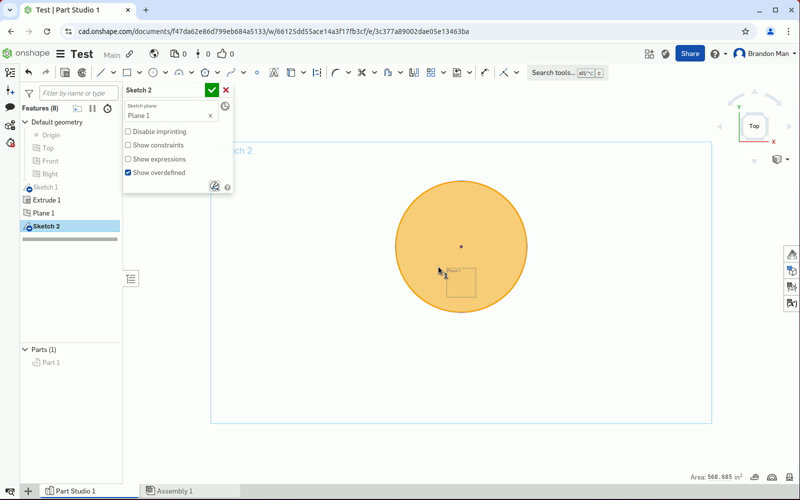
mouse_move(73, 352)
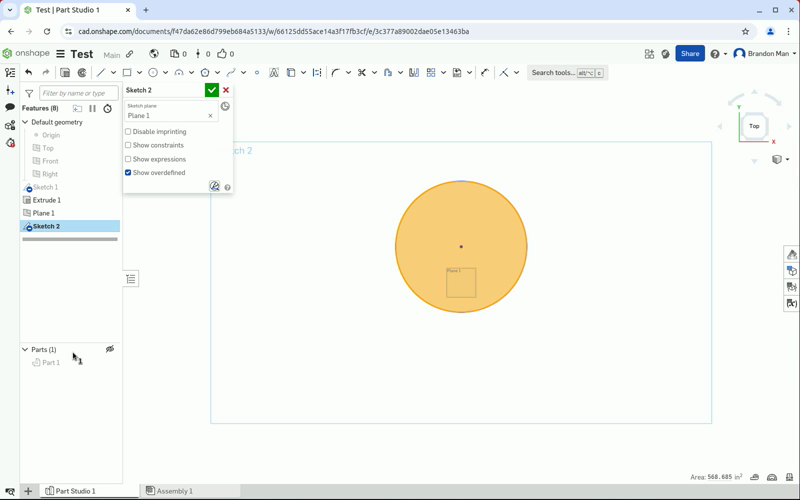
key(shift+y)
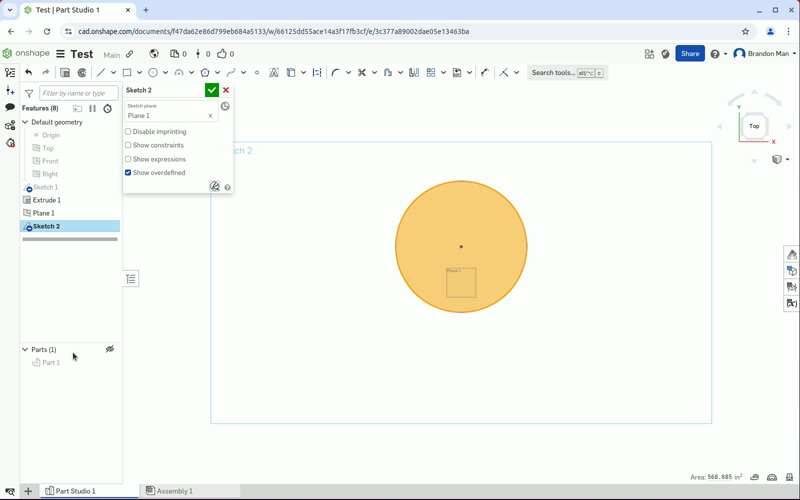
key(shift+e)
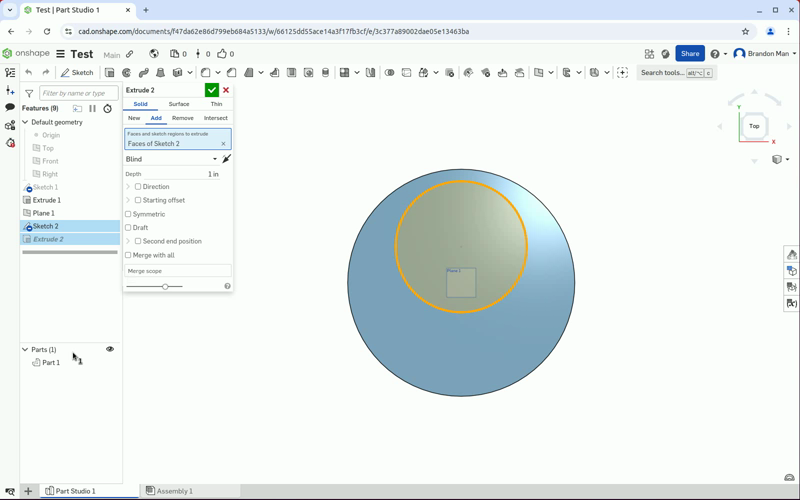
mouse_move(143, 106)
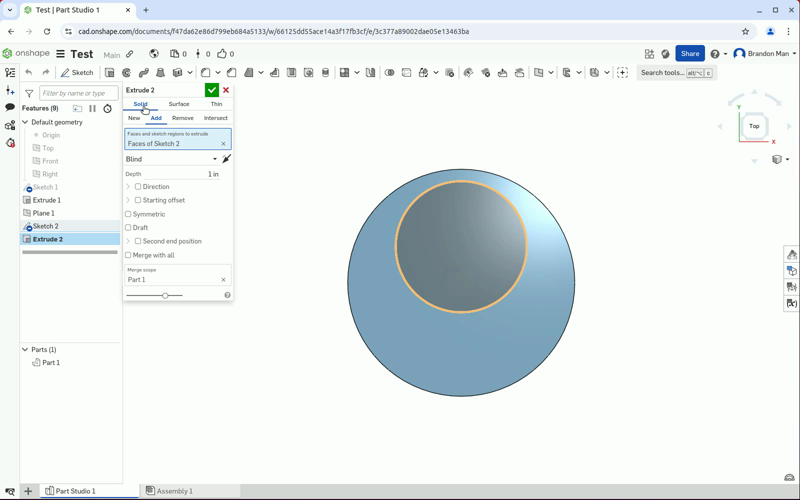
click(143, 106)
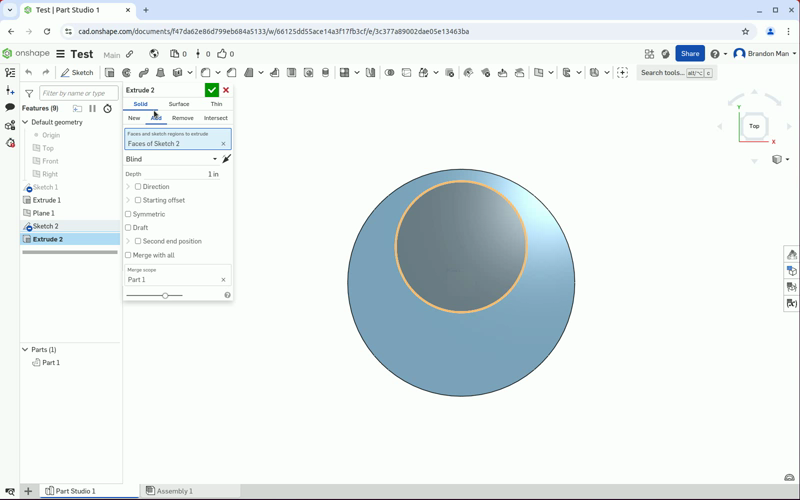
mouse_move(186, 120)
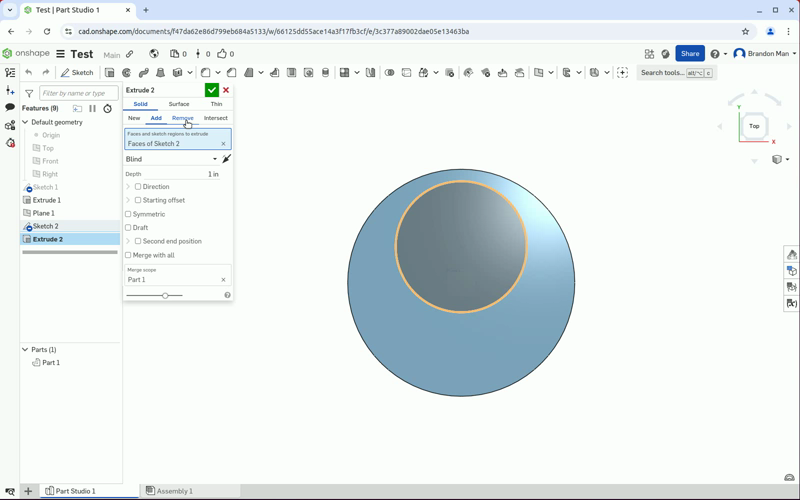
click(186, 120)
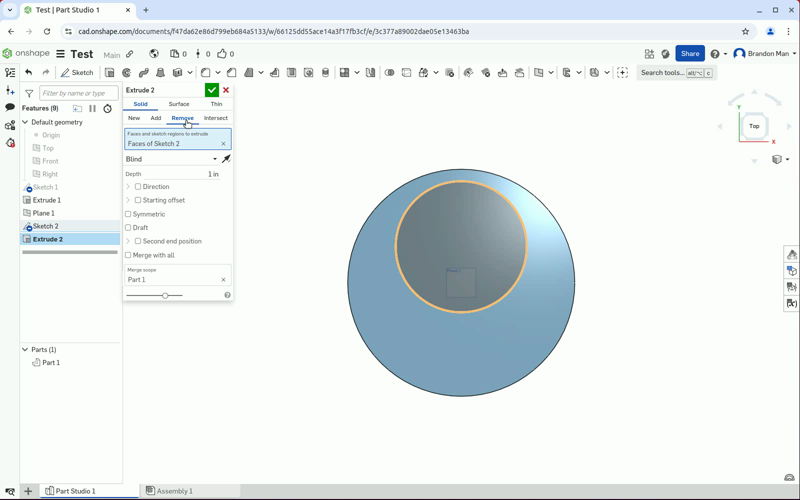
key(tab, 4)
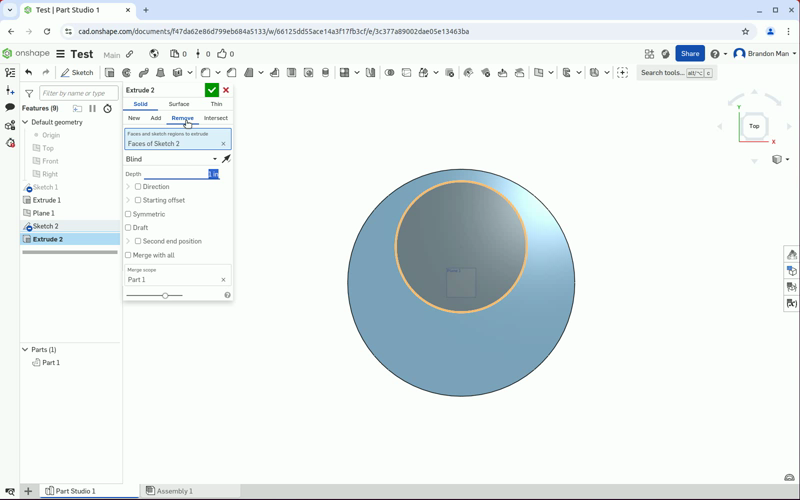
text(17.331)
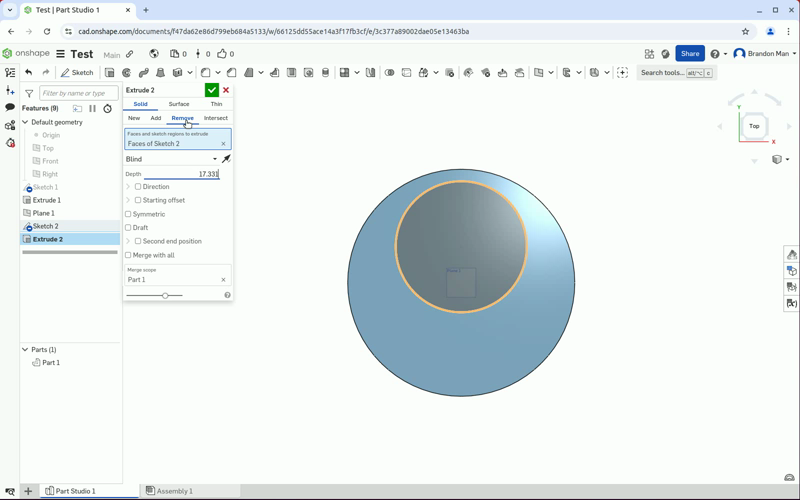
key(tab, 6)
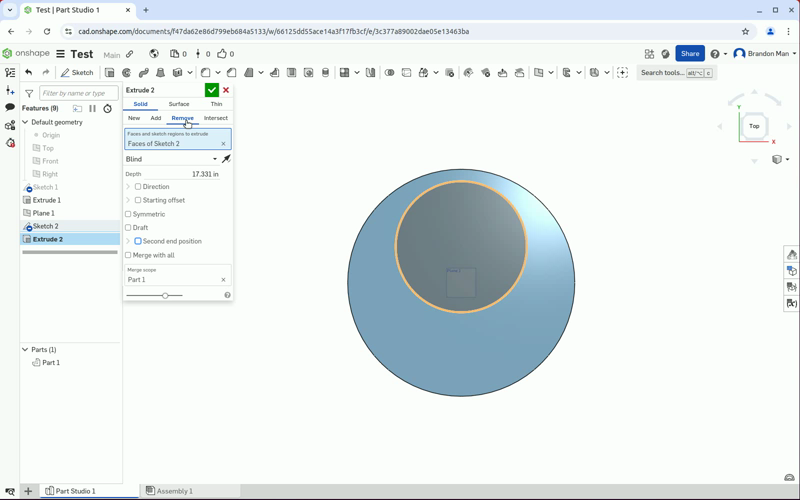
key(space)
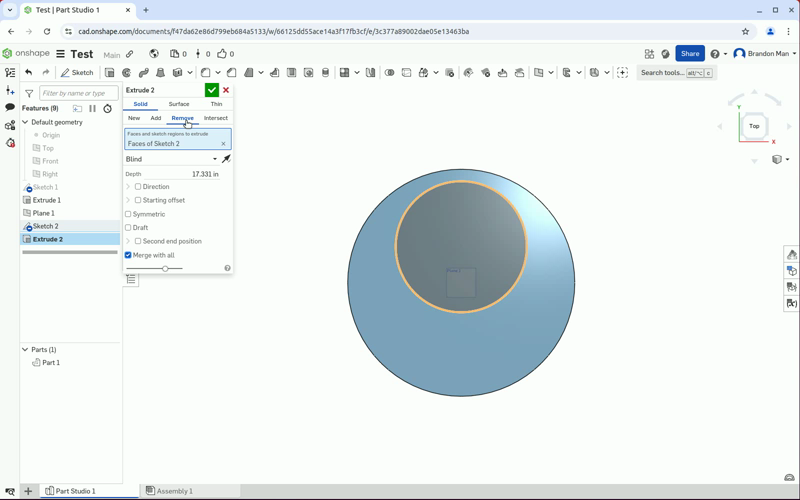
key(enter)
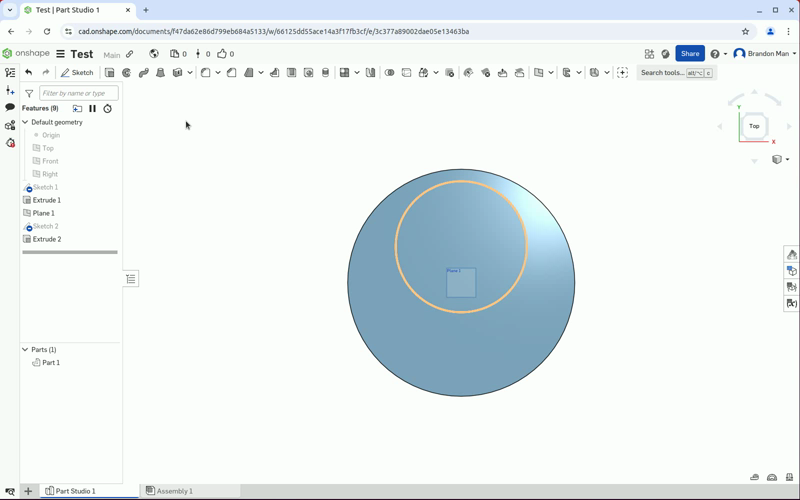
key(shift+h)
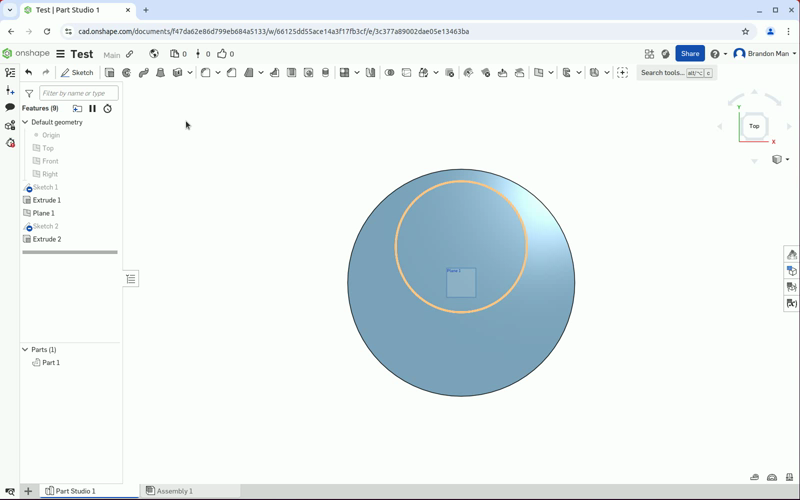
key(shift+h)
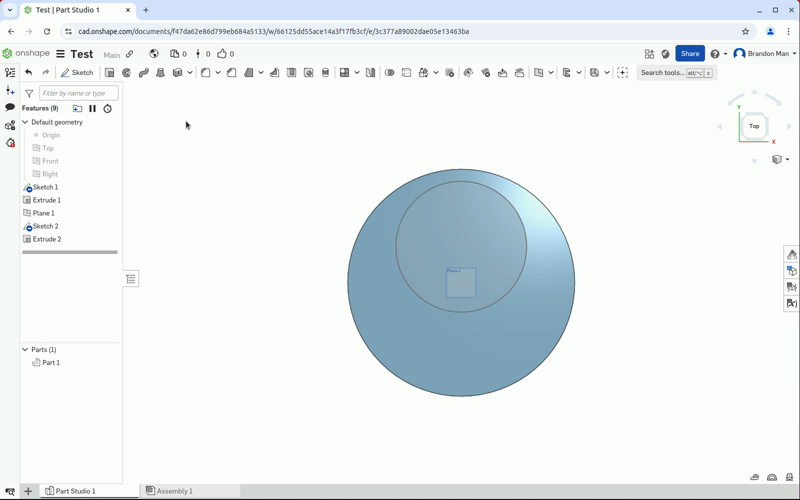
key(shift+7)
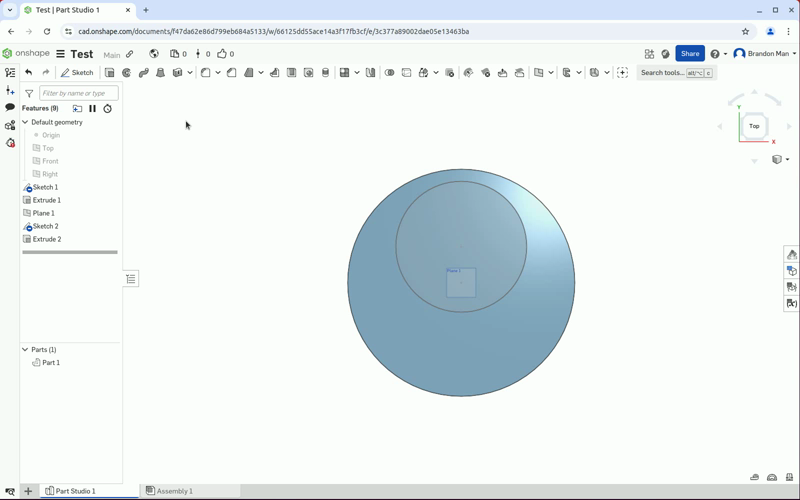
key(up, 3)
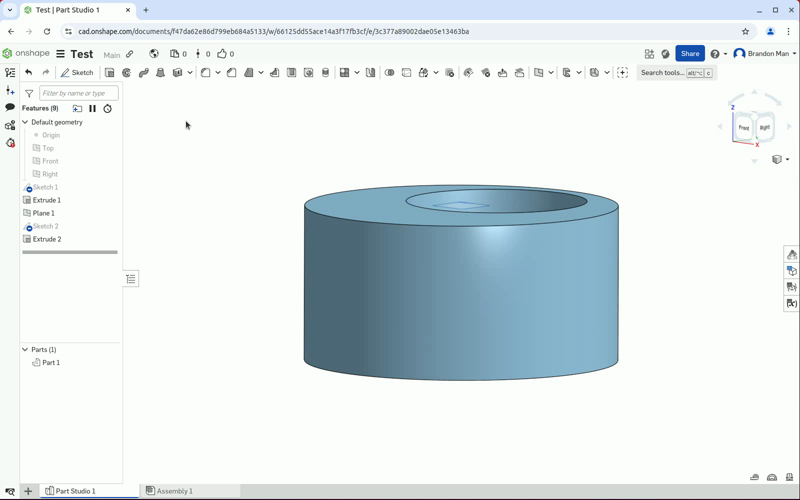
key(left, 3)
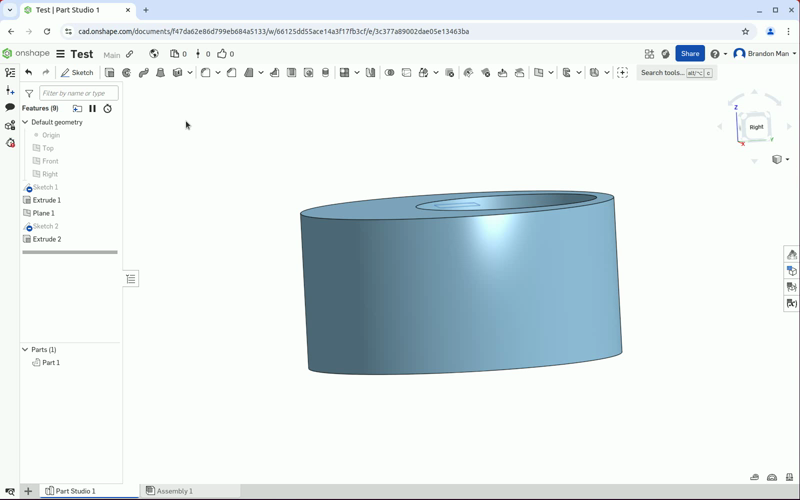
key(right, 3)
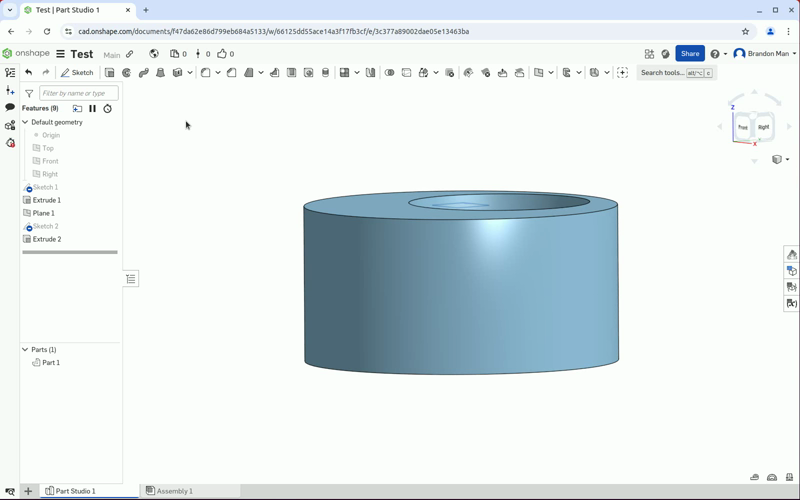
key(down, 3)
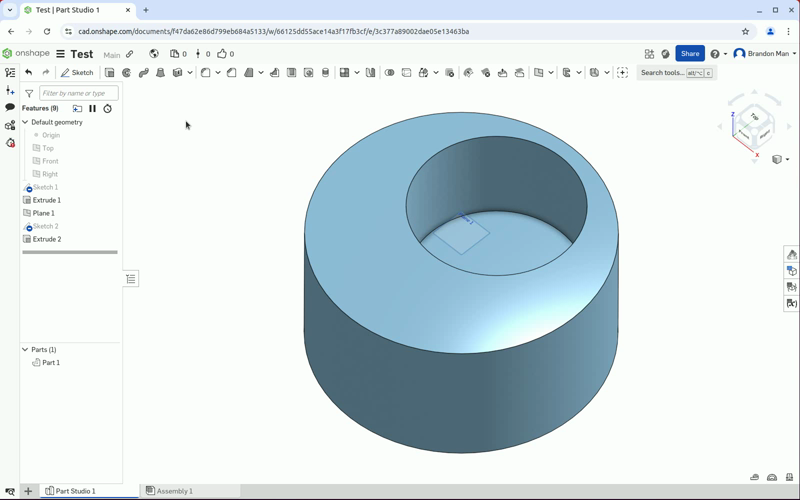
mouse_move(73, 189)
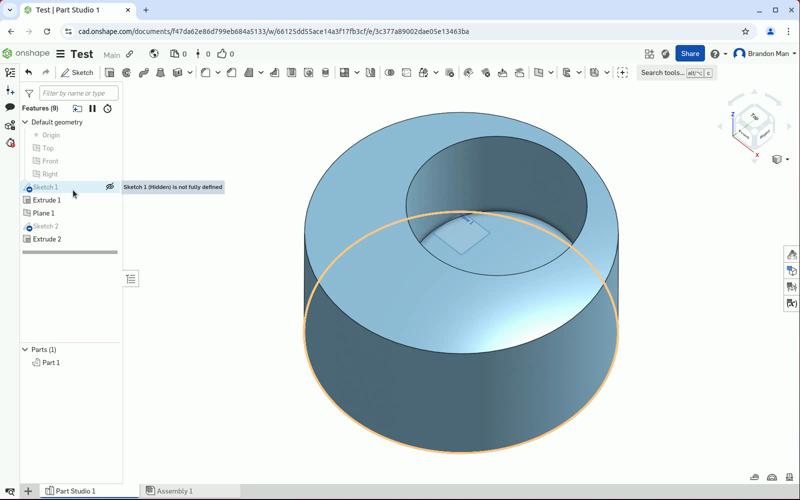
click(73, 189)